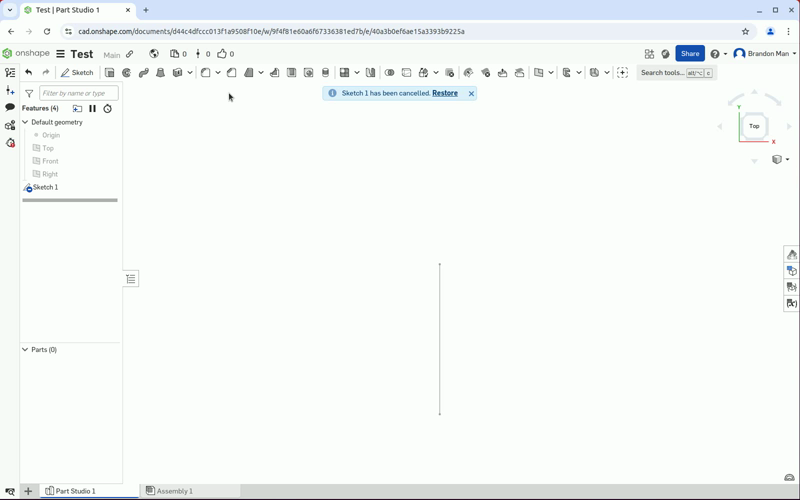
key(shift+h)
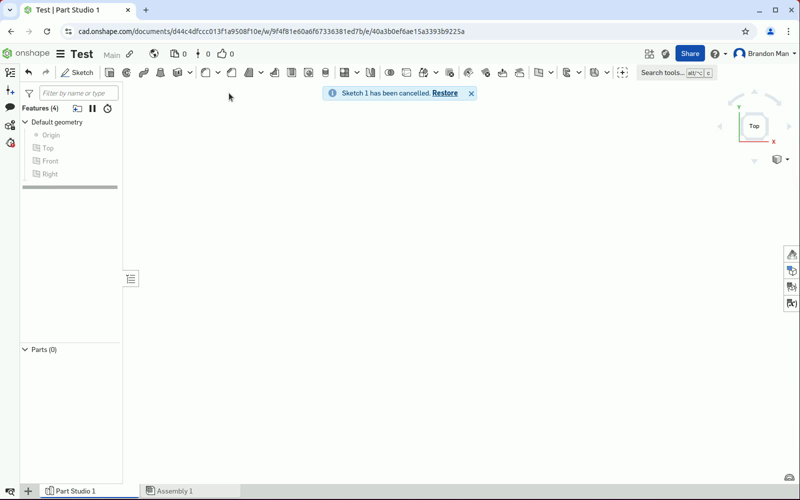
key(shift+s)
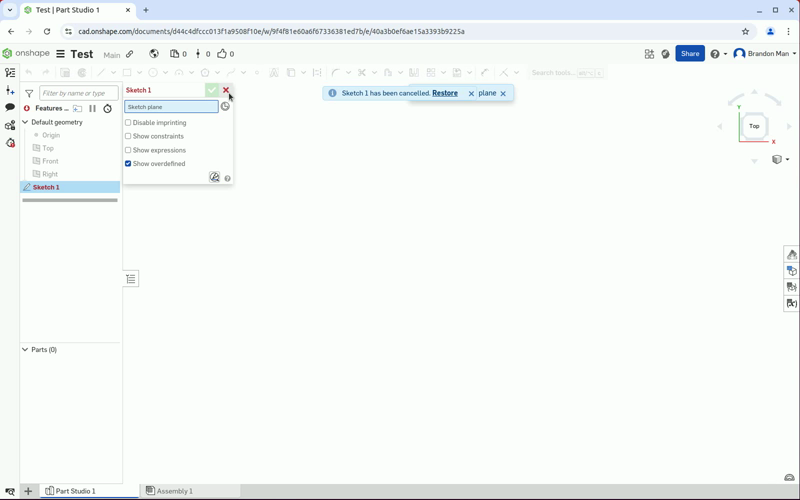
mouse_move(73, 150)
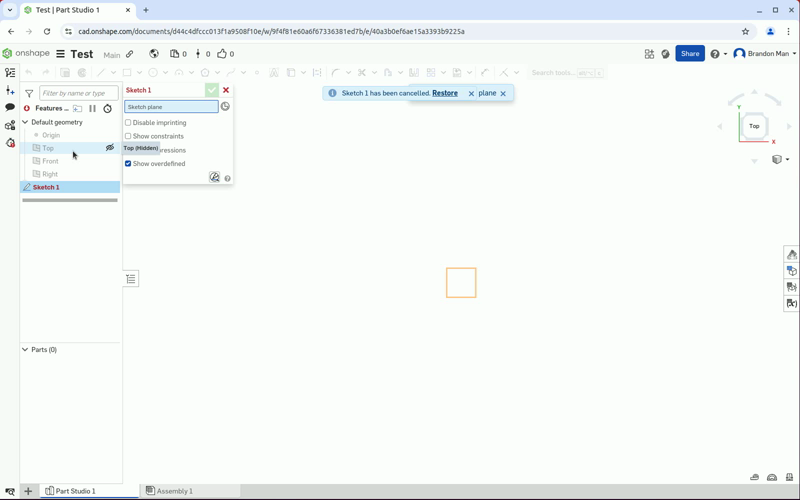
click(73, 150)
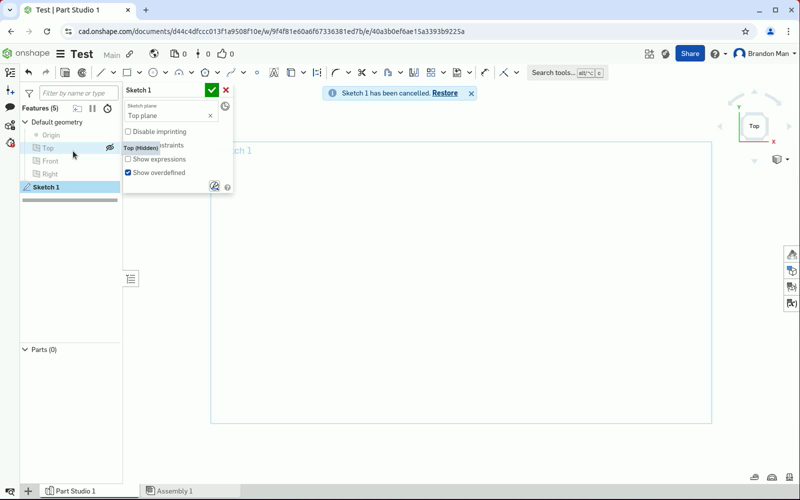
mouse_move(73, 352)
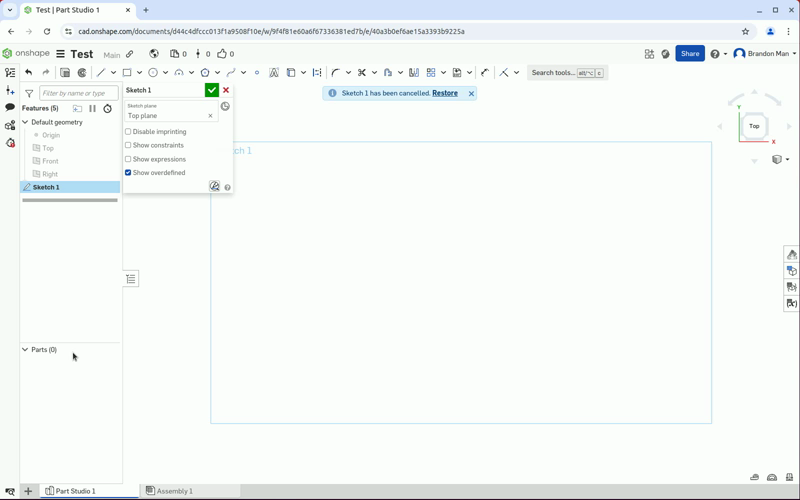
key(y)
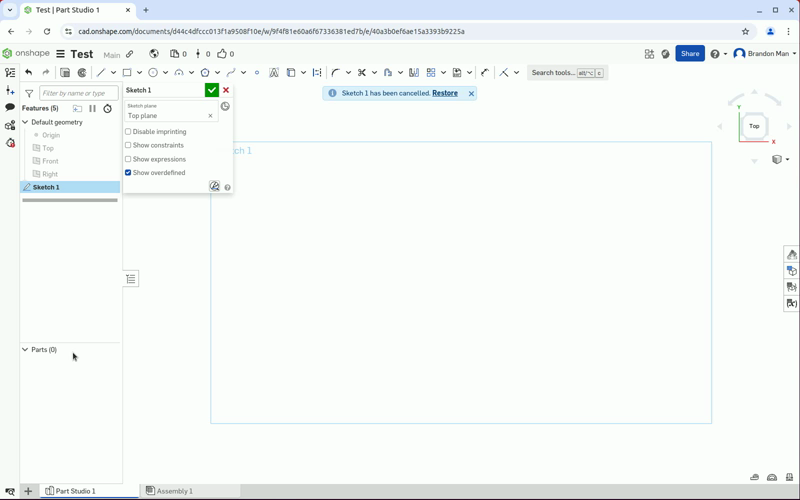
key(c)
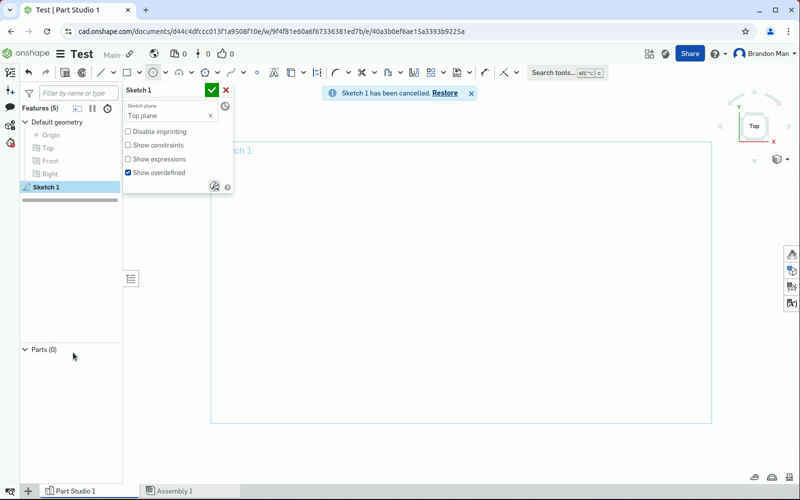
key_down(shift)
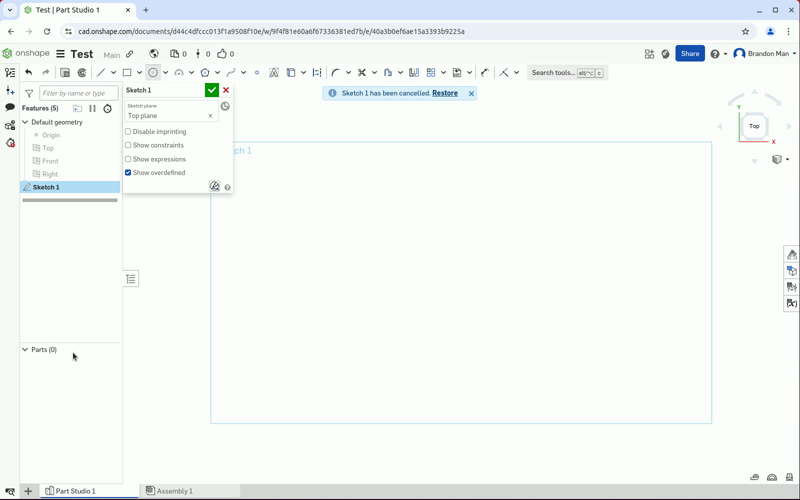
mouse_move(463, 282)
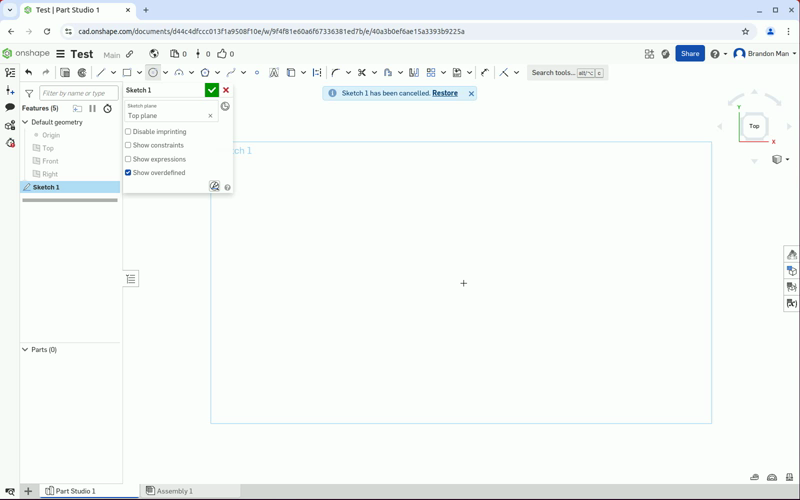
click(463, 282)
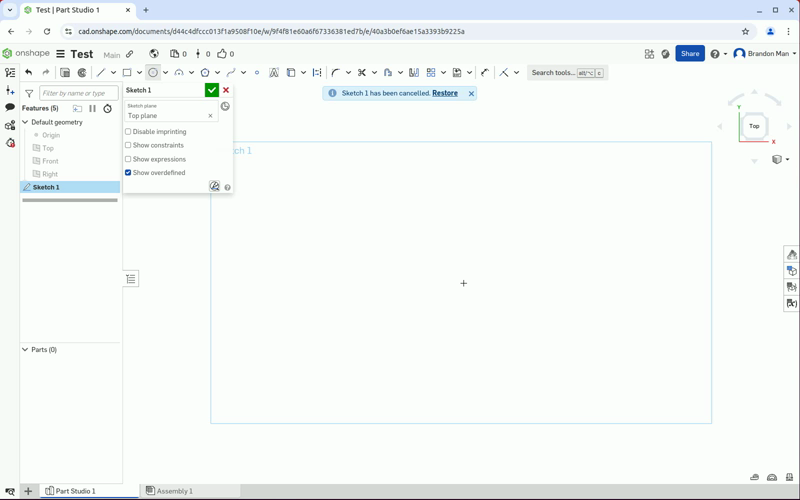
key_up(shift)
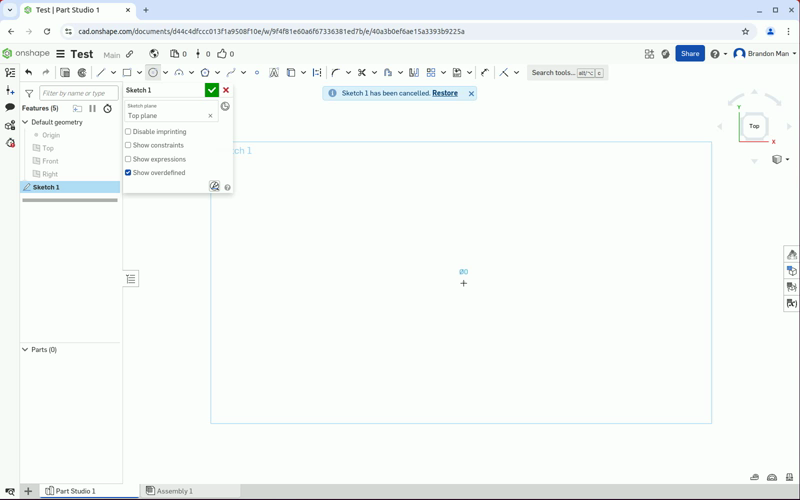
mouse_move(551, 282)
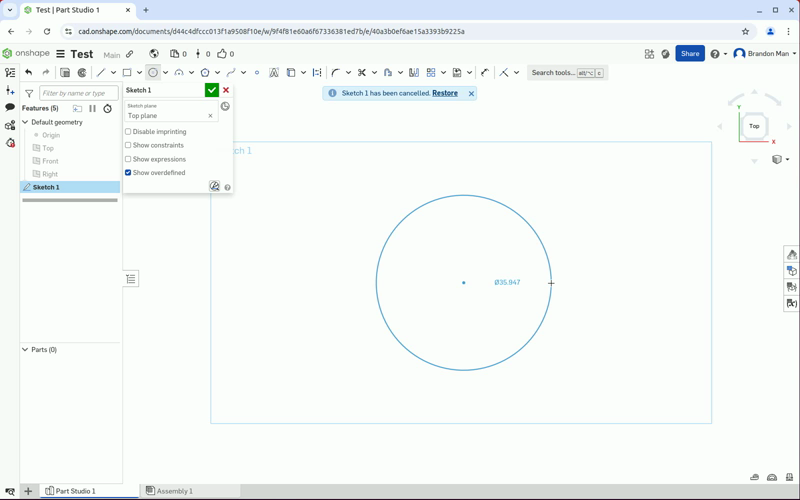
click(551, 282)
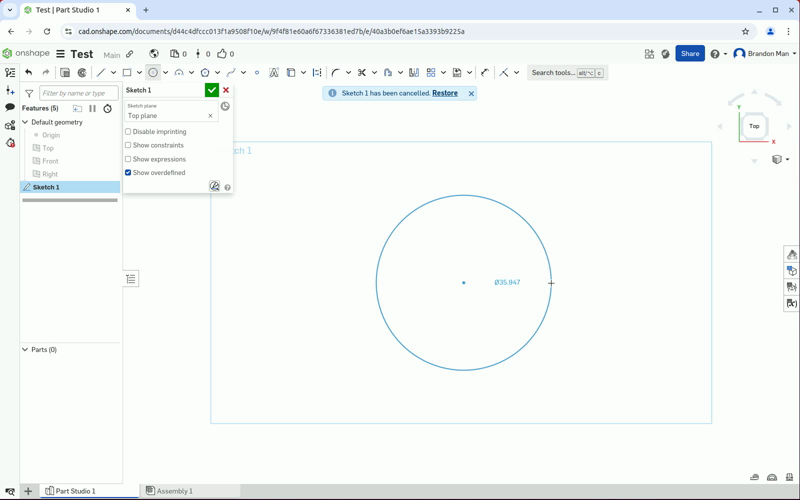
key(esc)
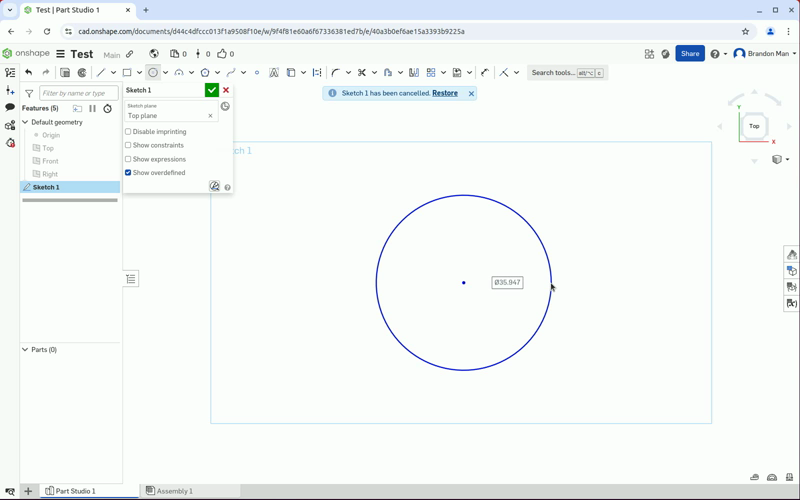
mouse_move(397, 302)
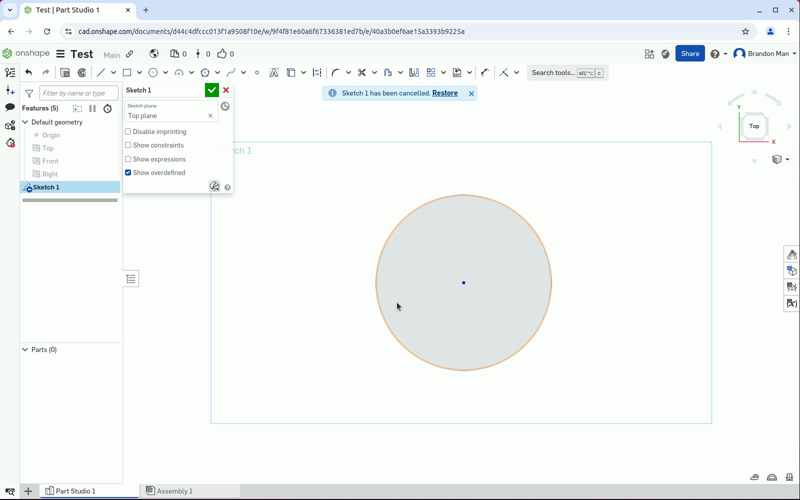
click(397, 302)
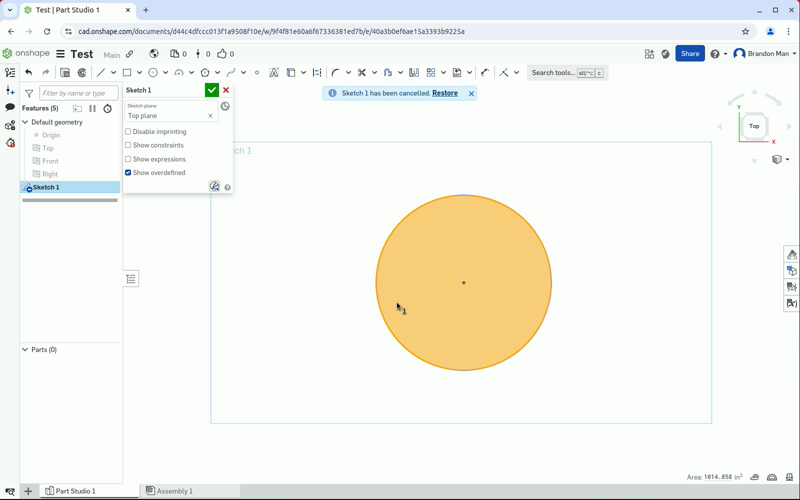
mouse_move(73, 352)
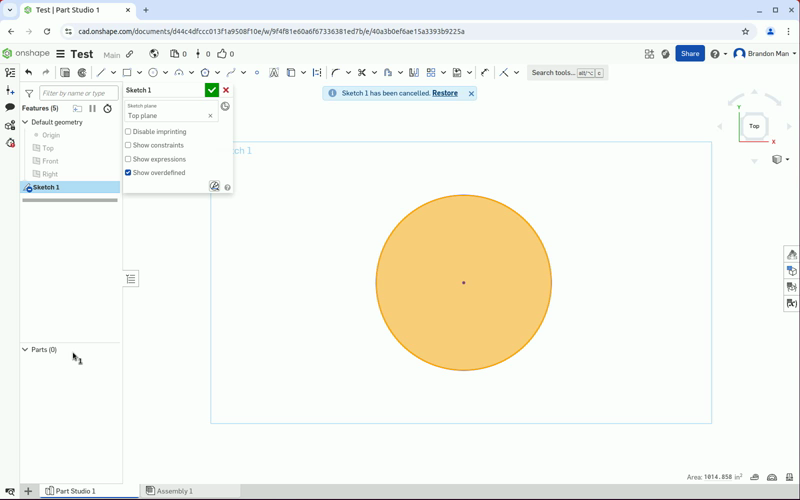
key(shift+y)
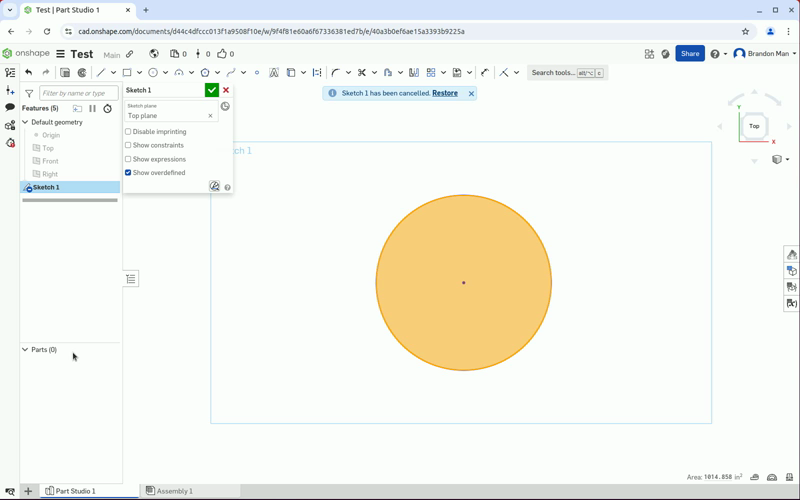
key(shift+e)
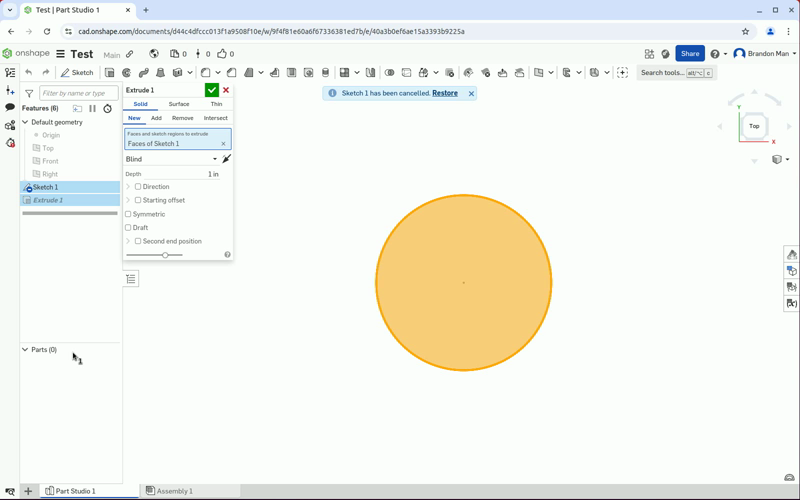
mouse_move(143, 106)
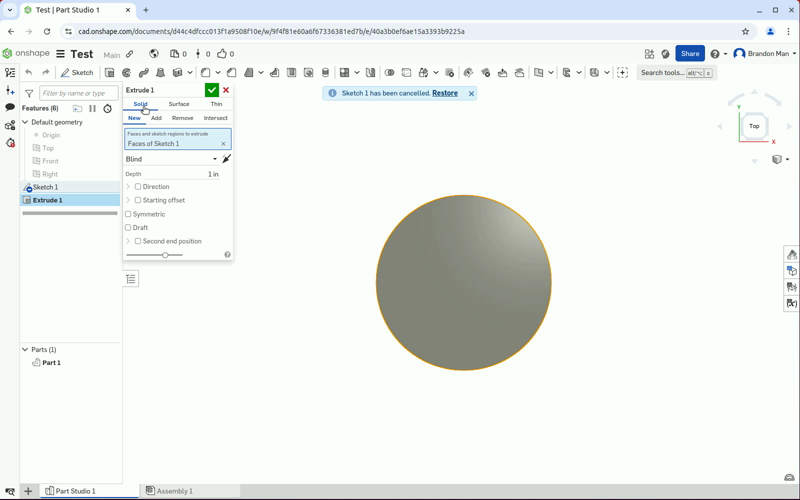
click(143, 106)
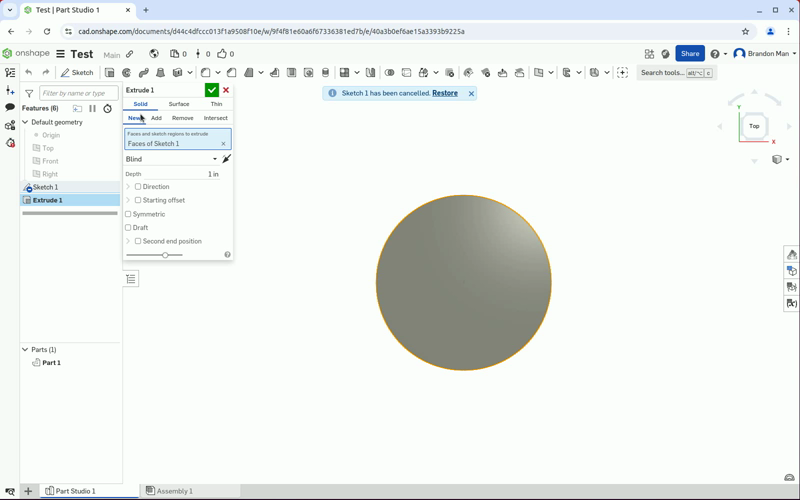
mouse_move(137, 120)
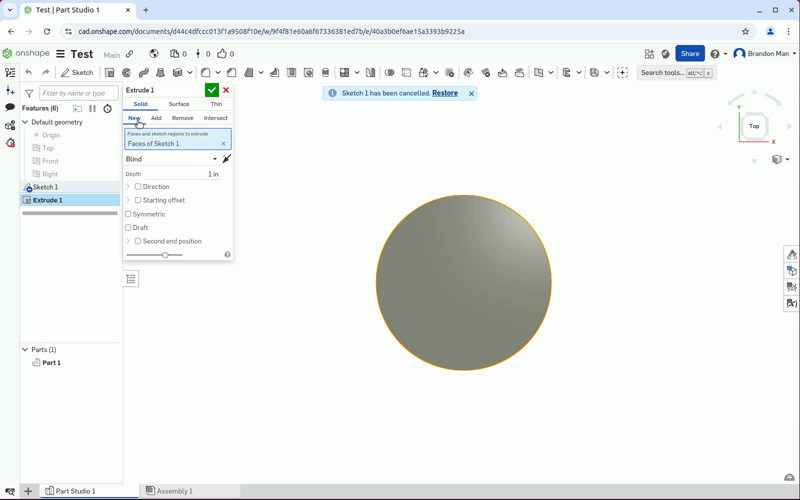
click(137, 120)
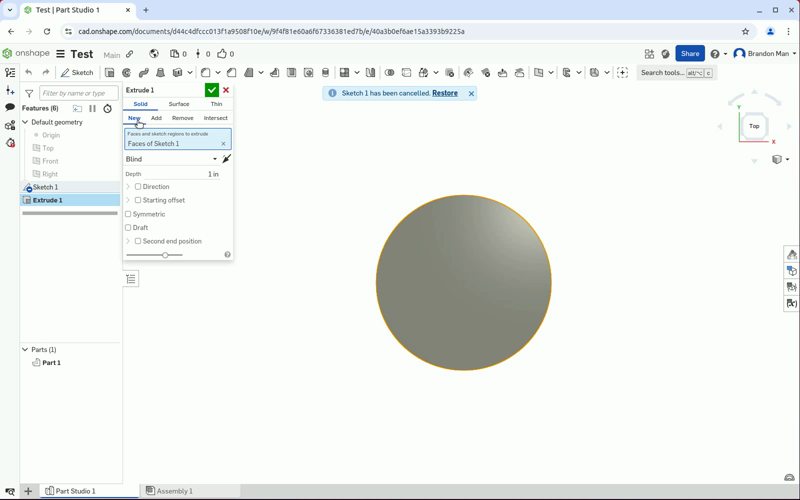
key(tab, 4)
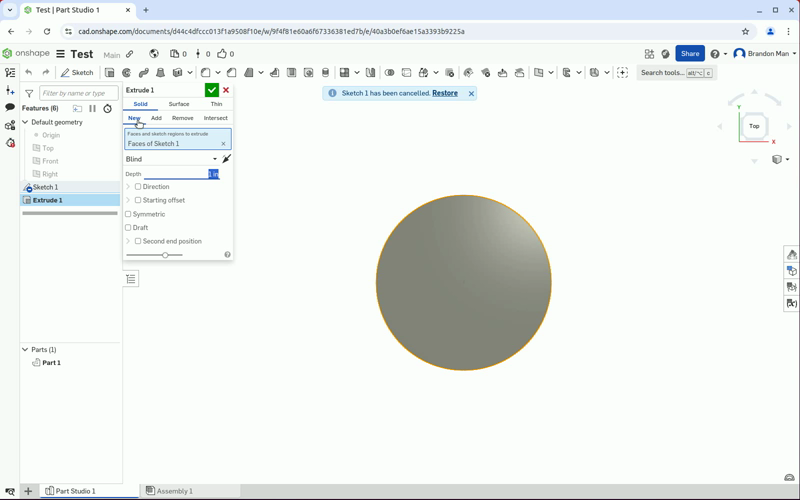
text(3.611)
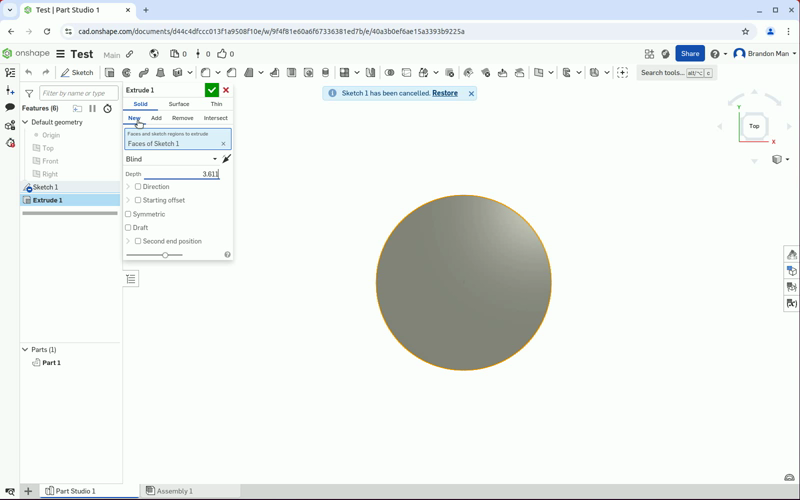
key(enter)
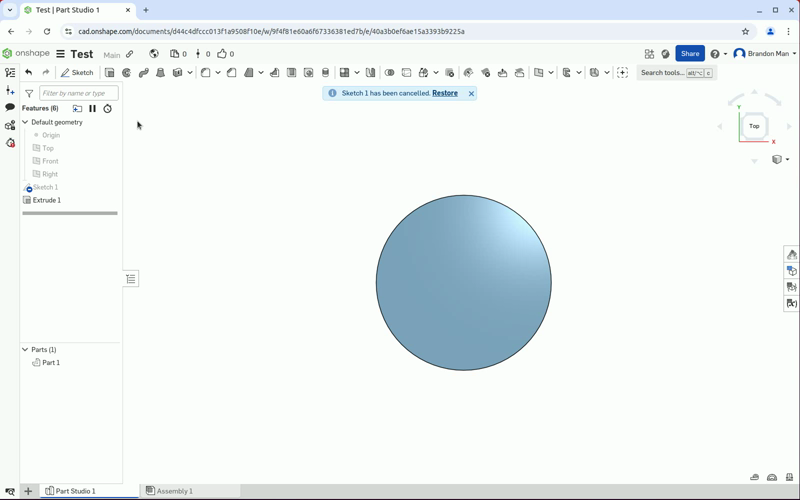
key(shift+h)
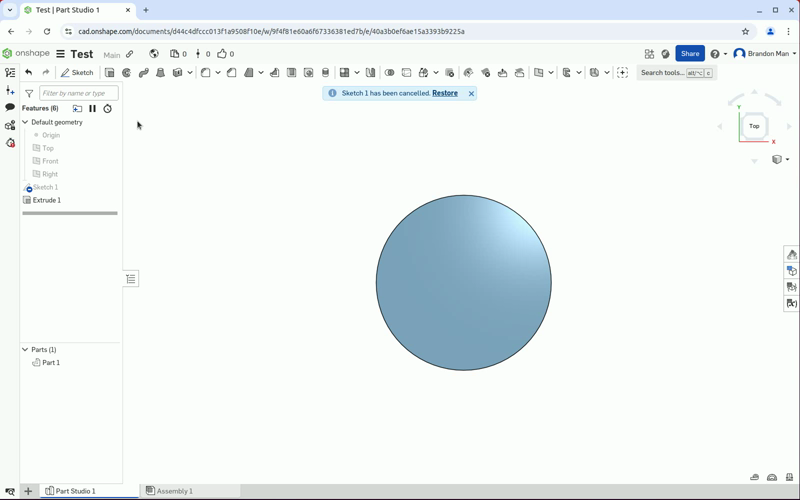
key(shift+h)
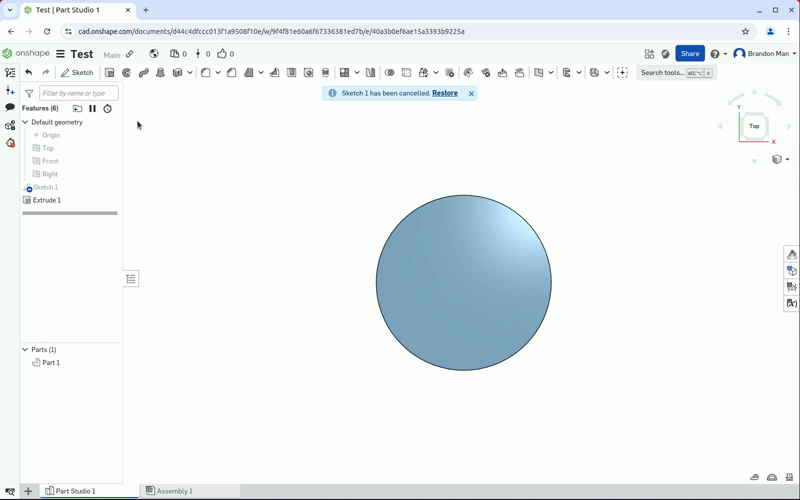
mouse_move(73, 189)
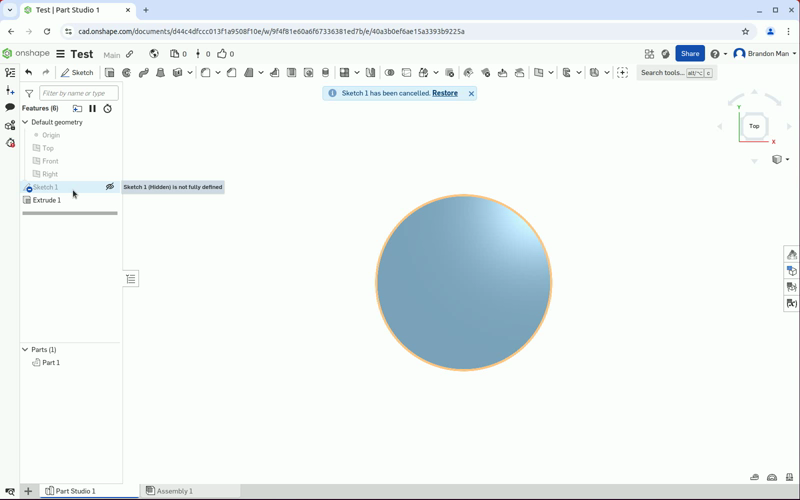
click(73, 189)
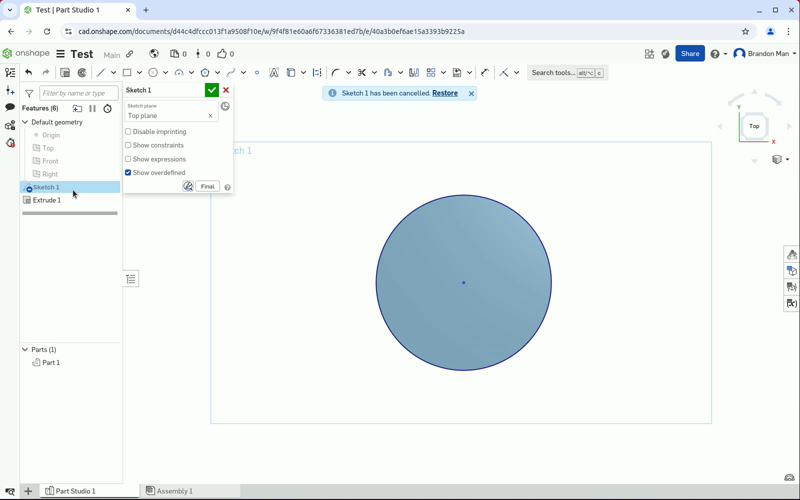
mouse_move(229, 92)
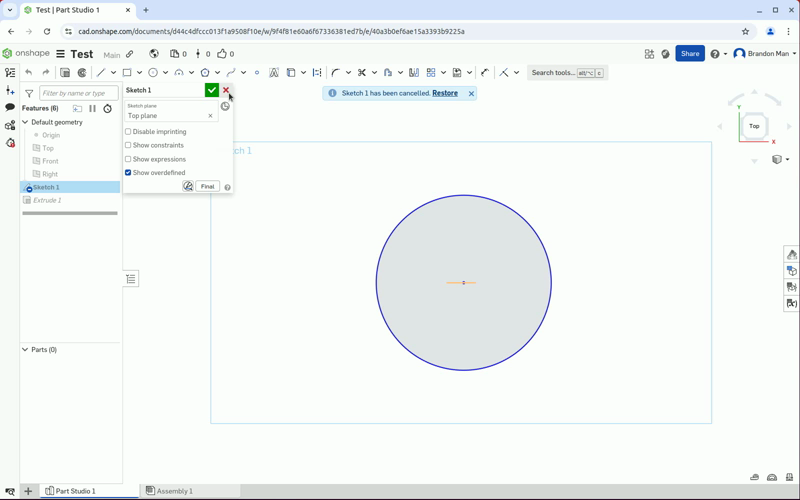
click(229, 92)
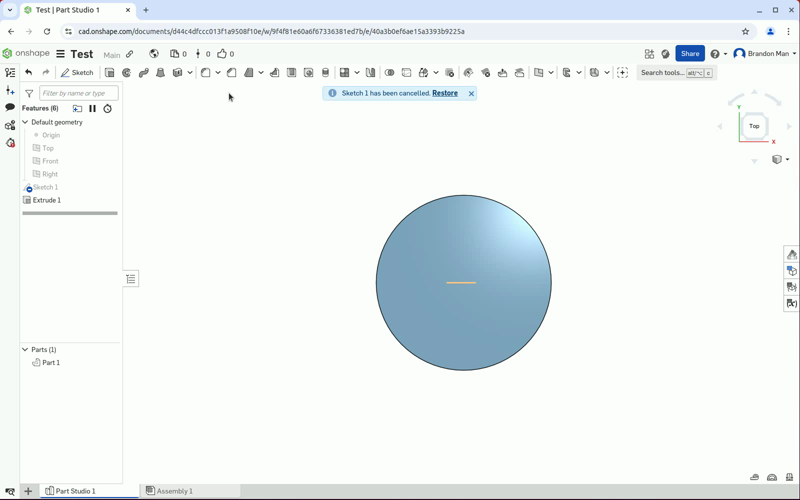
mouse_move(541, 75)
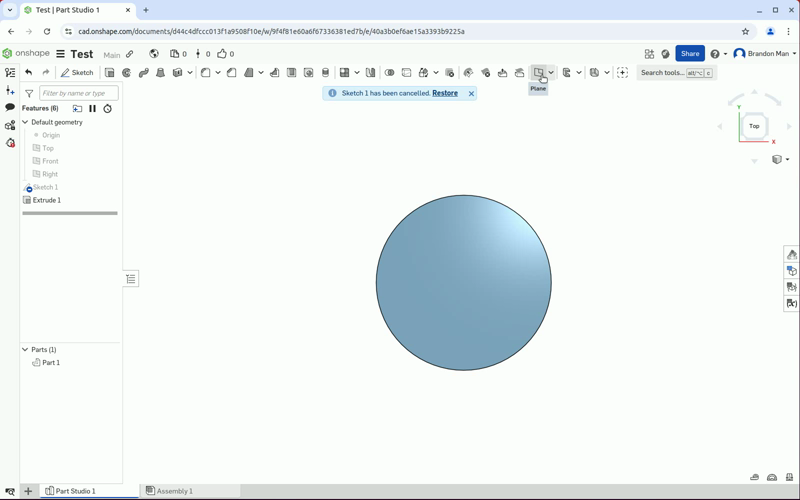
click(541, 75)
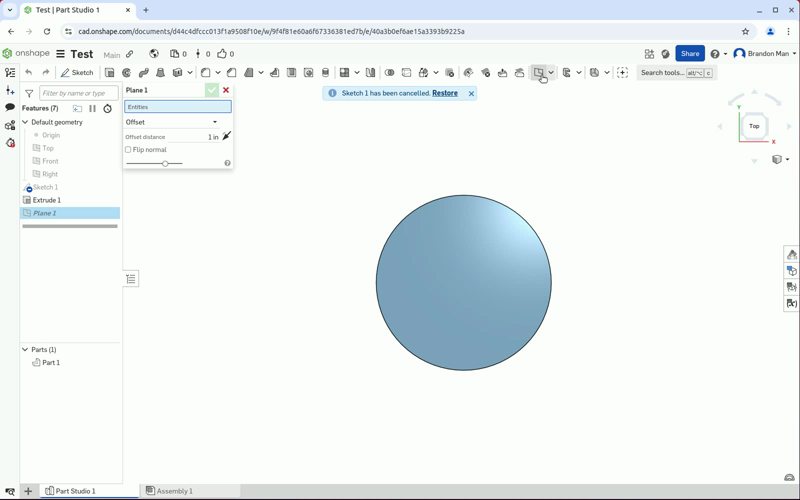
mouse_move(73, 150)
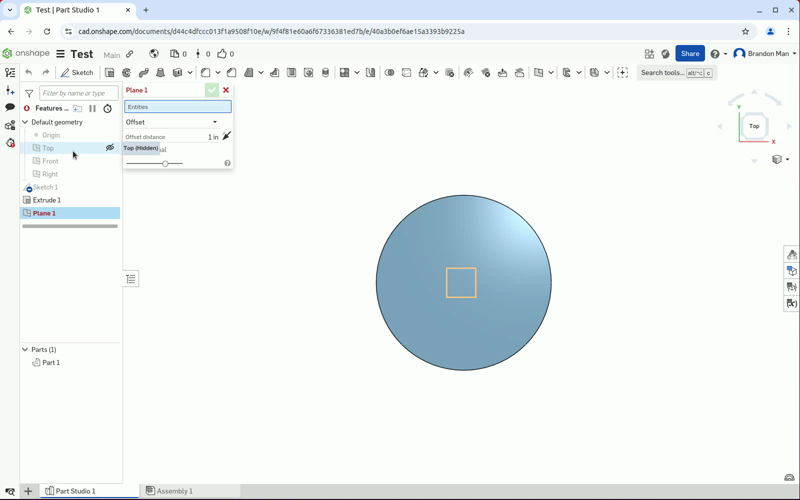
click(73, 150)
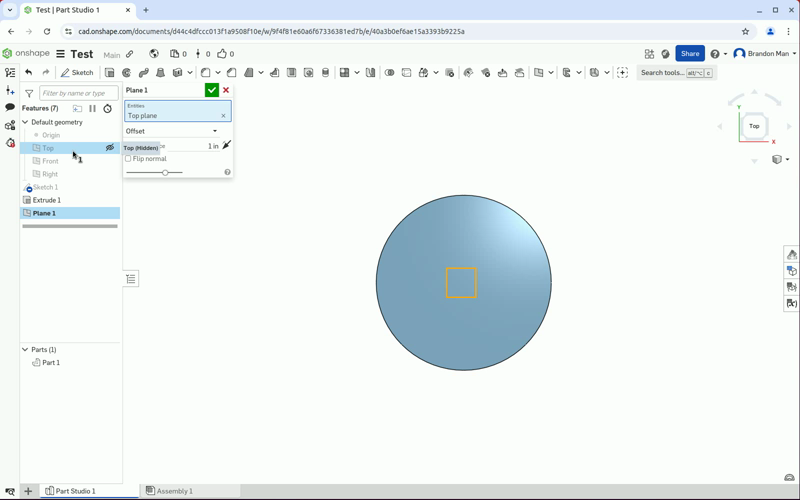
key(tab, 2)
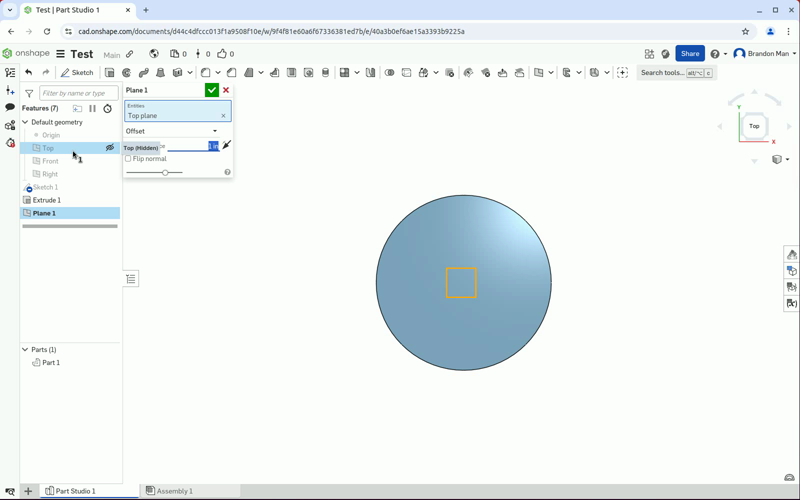
text(3.605)
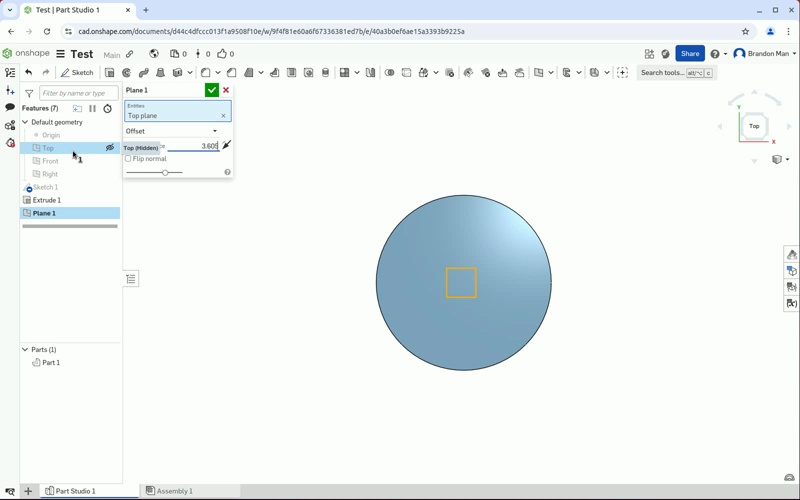
key(enter, 2)
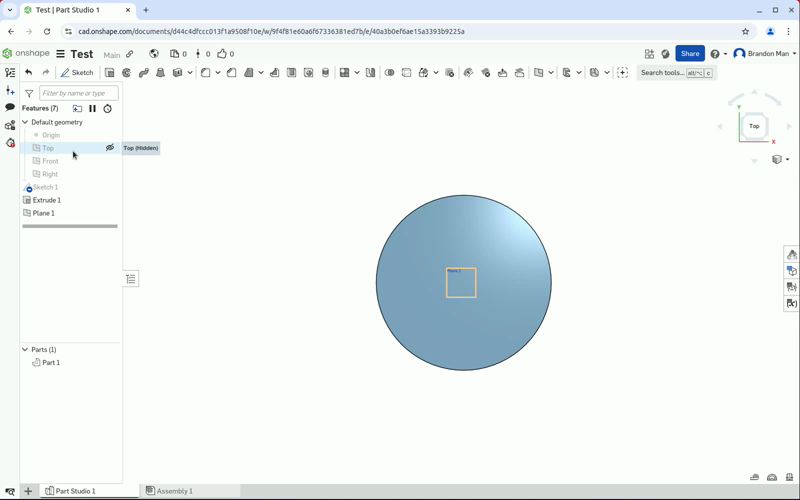
key(shift+s)
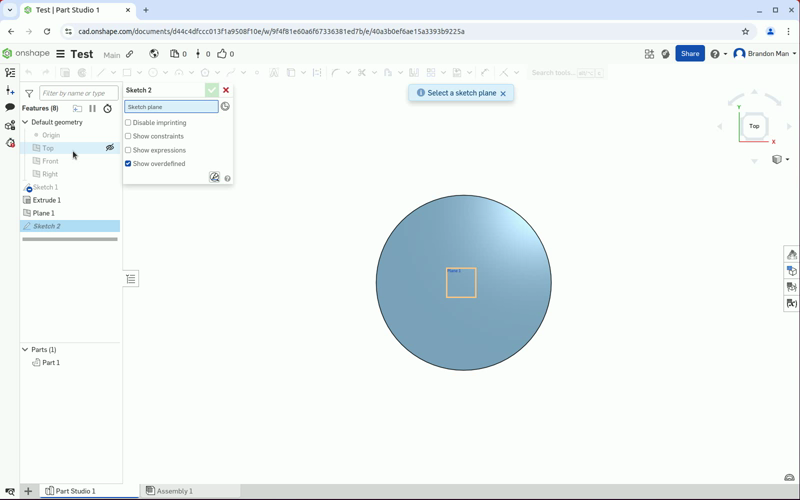
mouse_move(73, 215)
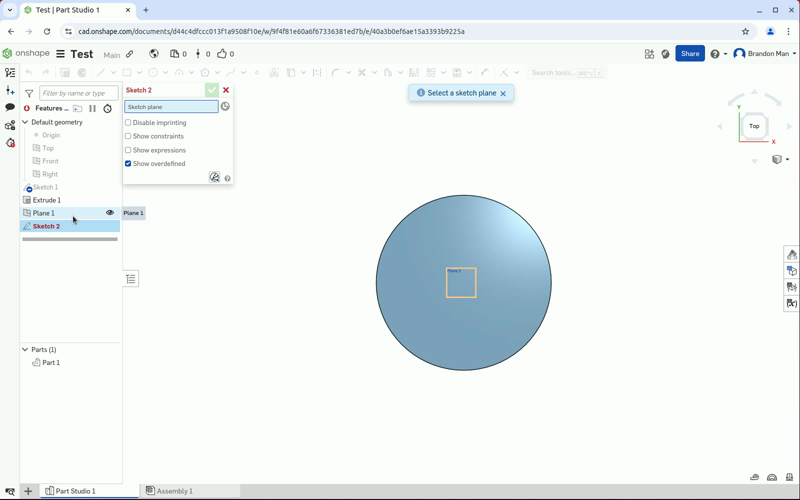
click(73, 215)
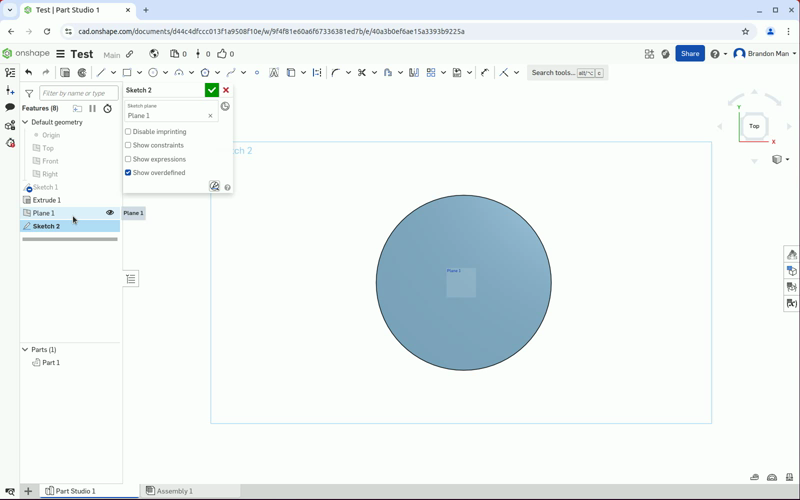
mouse_move(73, 352)
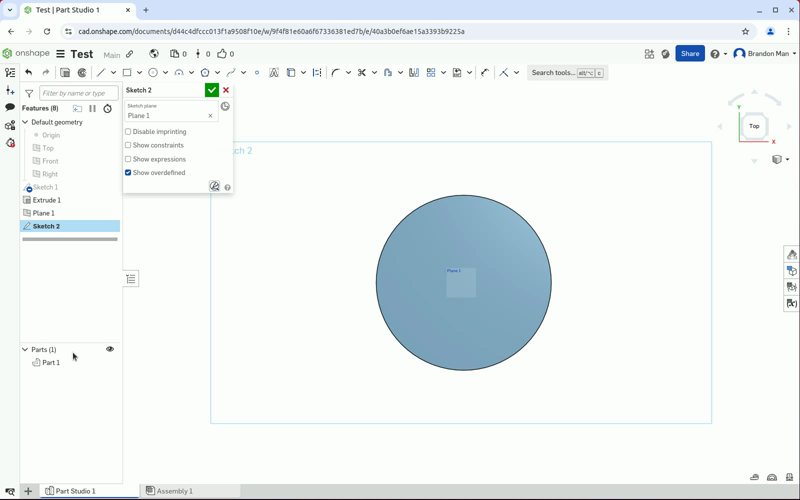
key(y)
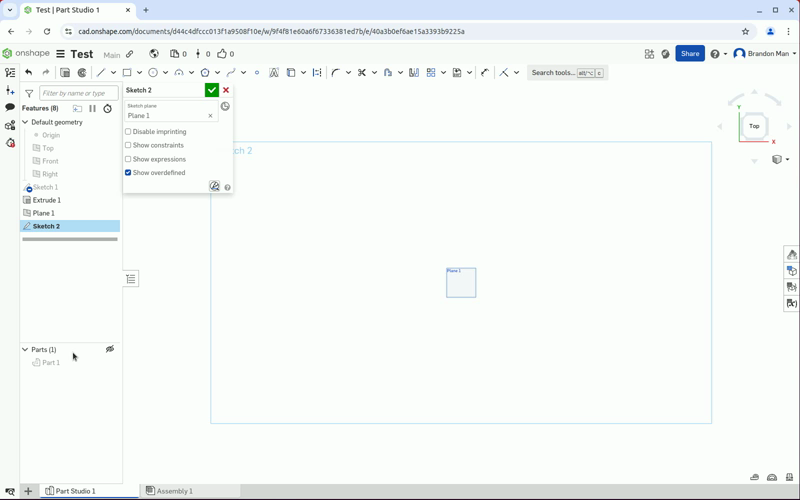
key(c)
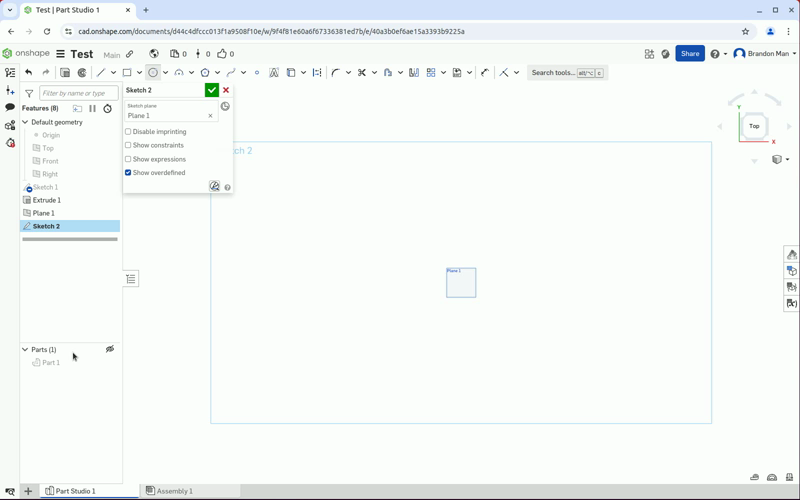
key_down(shift)
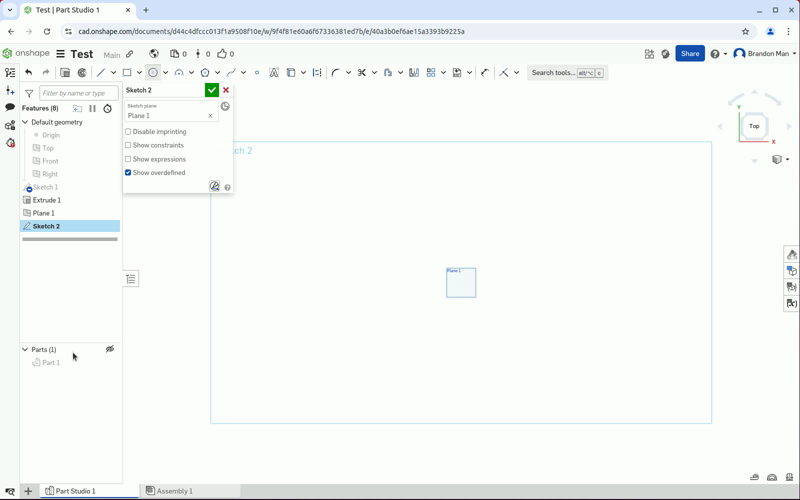
mouse_move(461, 282)
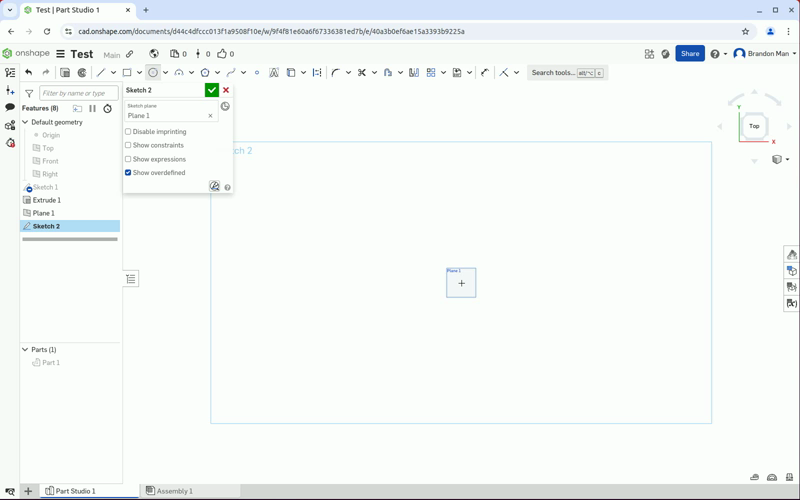
click(461, 282)
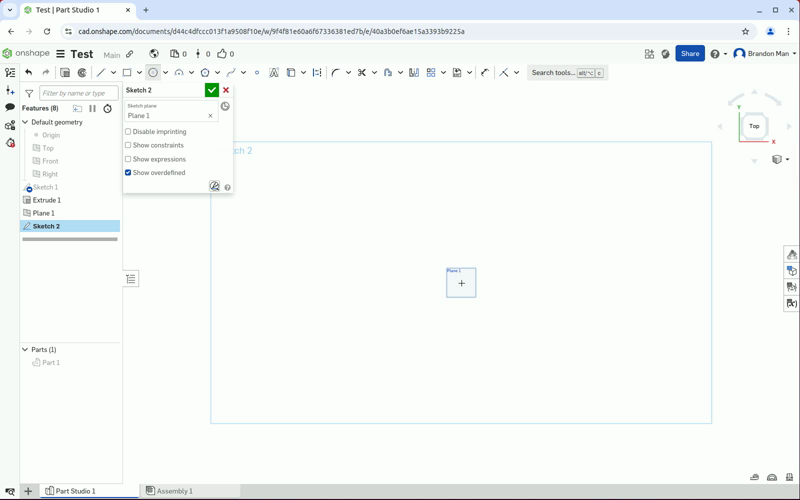
key_up(shift)
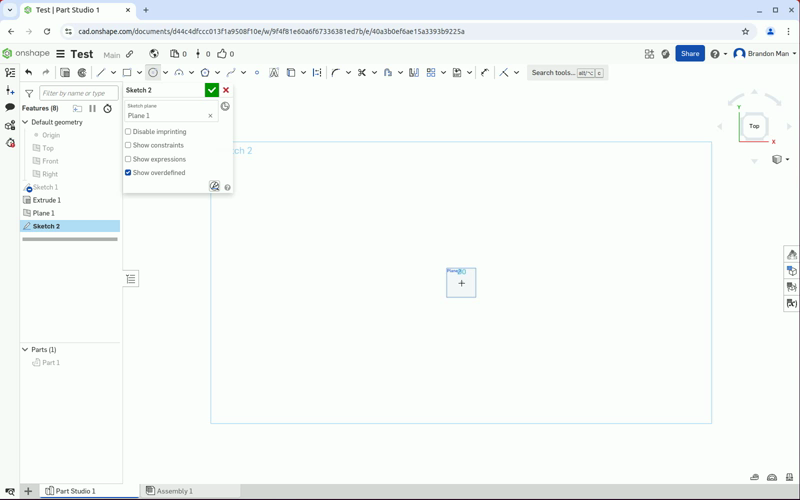
mouse_move(513, 282)
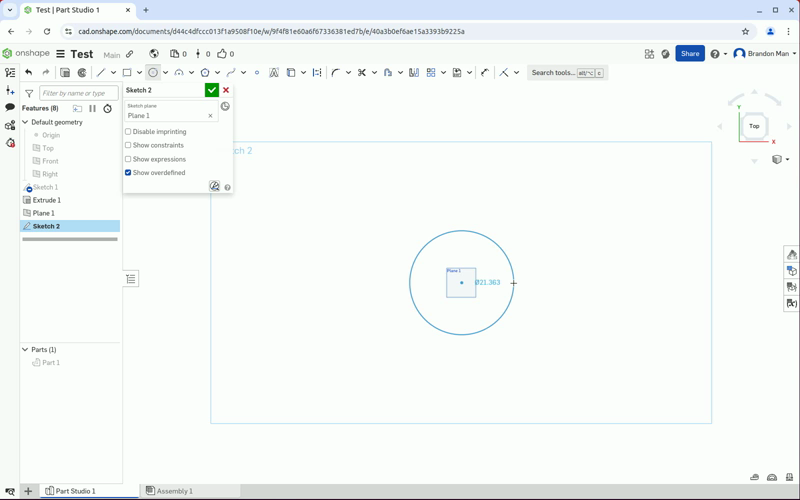
click(513, 282)
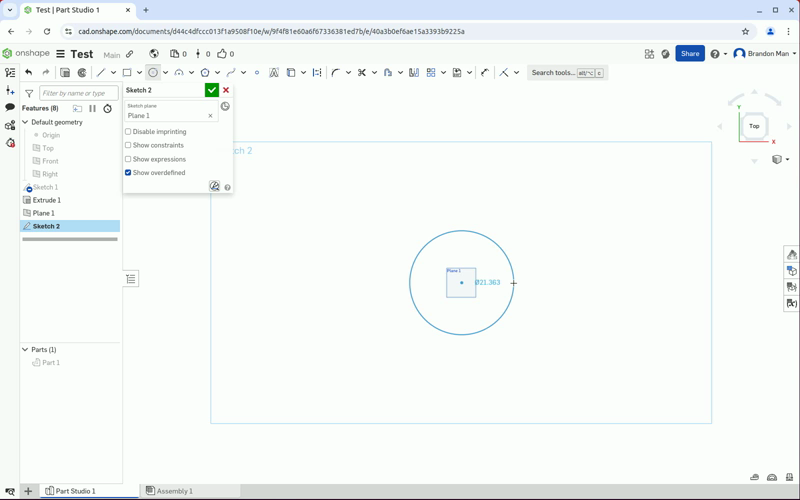
key(esc)
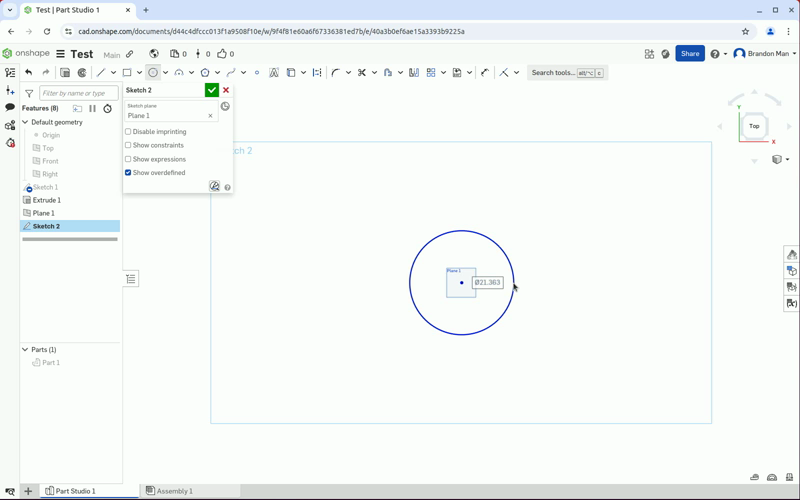
mouse_move(460, 245)
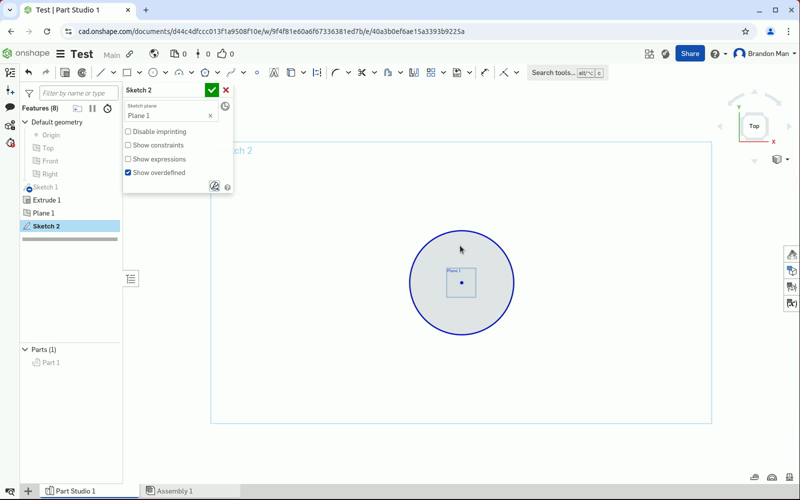
click(460, 245)
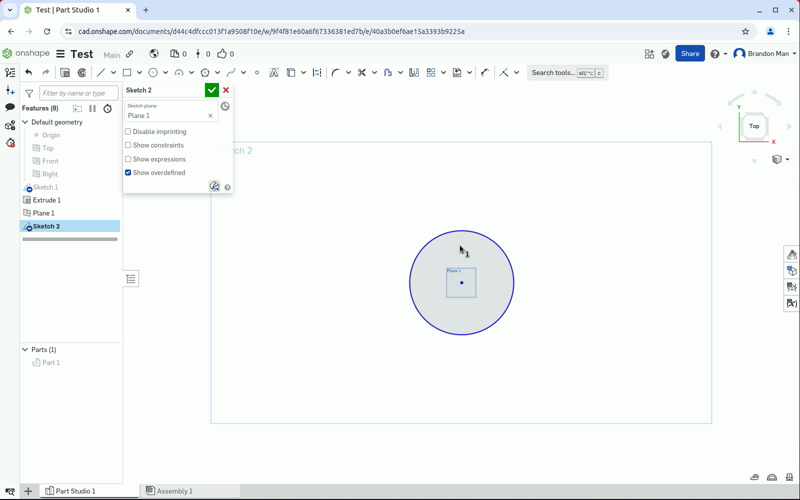
mouse_move(73, 352)
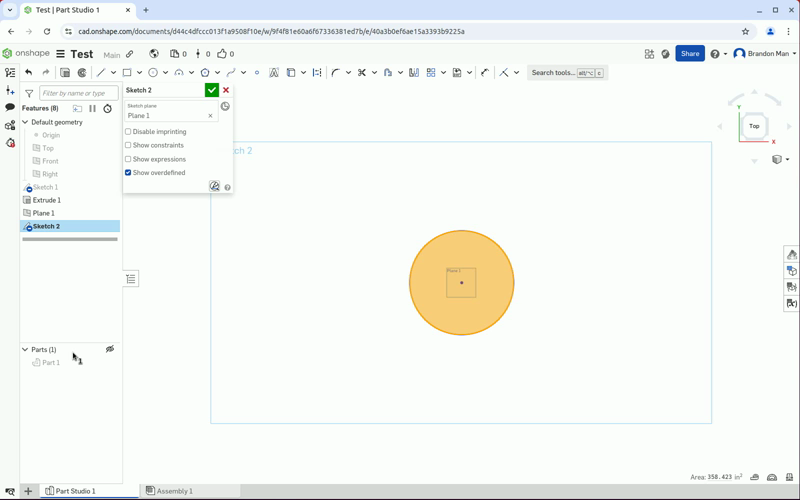
key(shift+y)
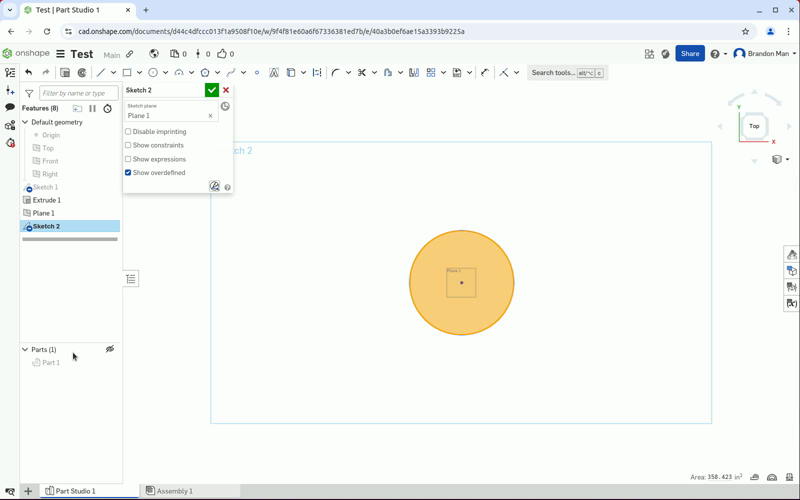
key(shift+e)
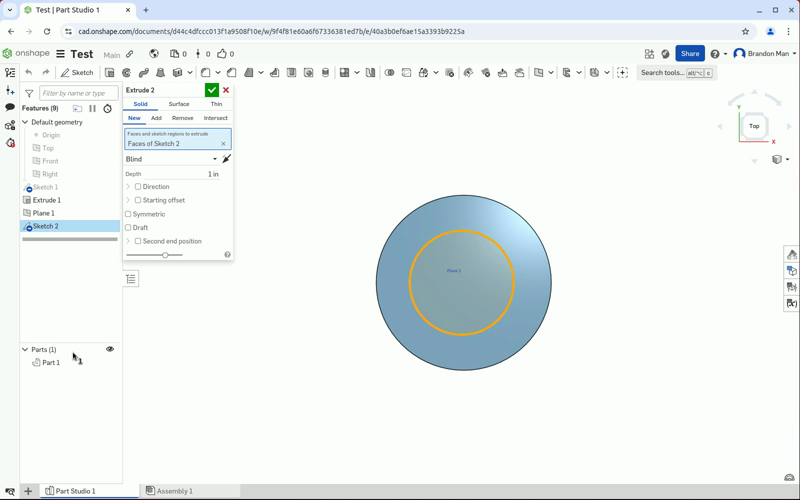
mouse_move(143, 106)
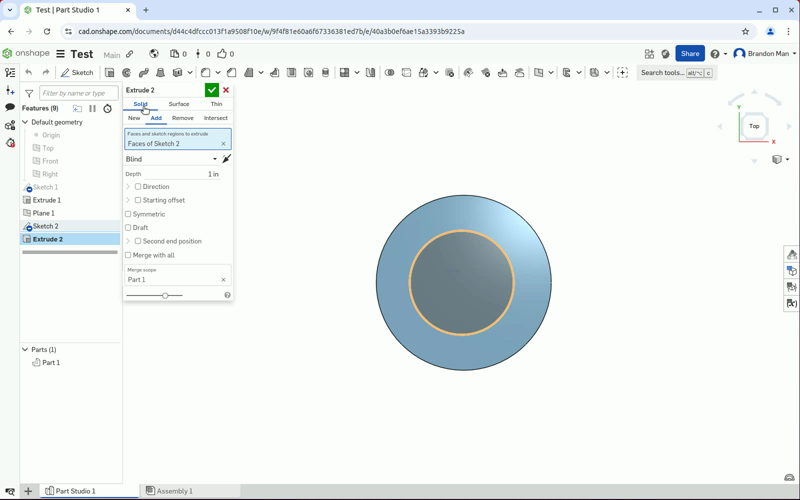
click(143, 106)
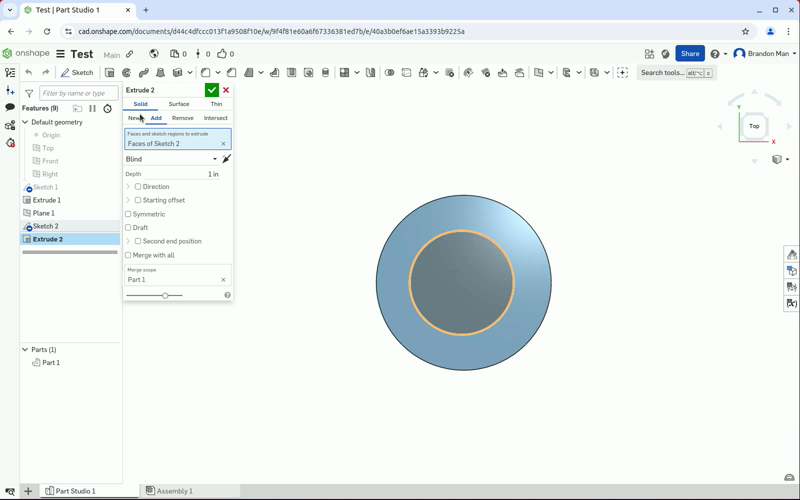
mouse_move(137, 120)
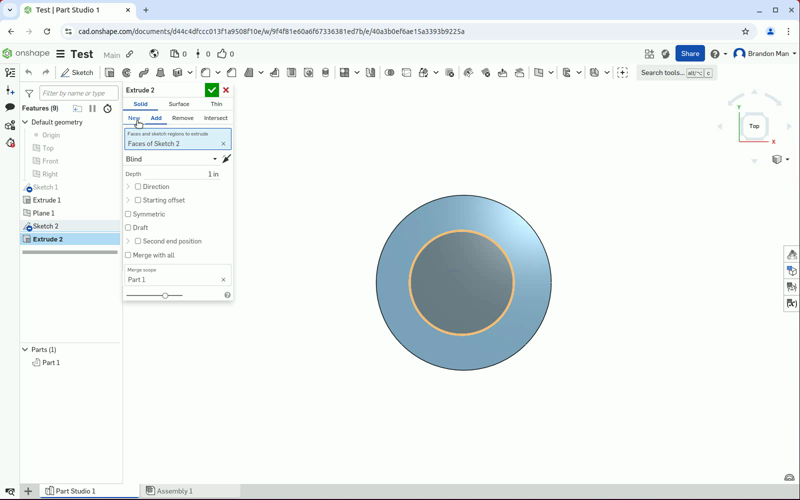
click(137, 120)
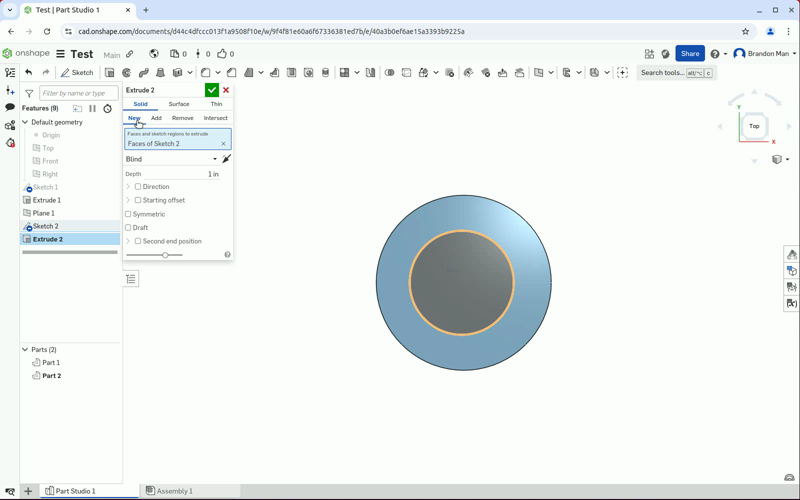
key(tab, 4)
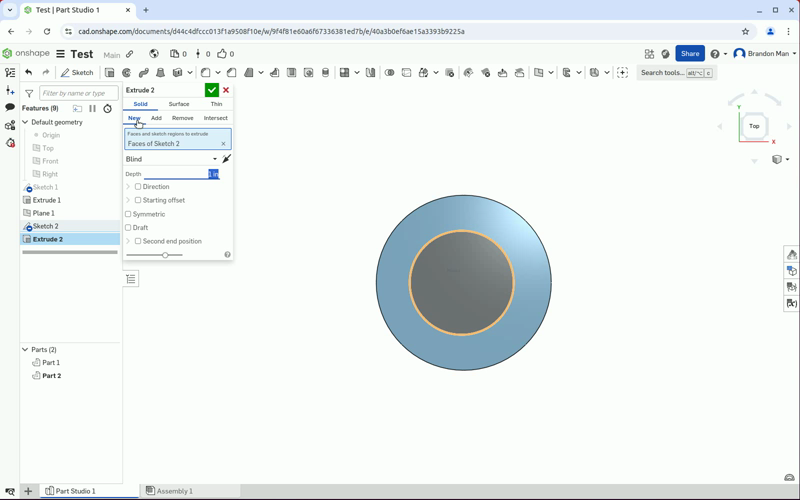
text(15.887)
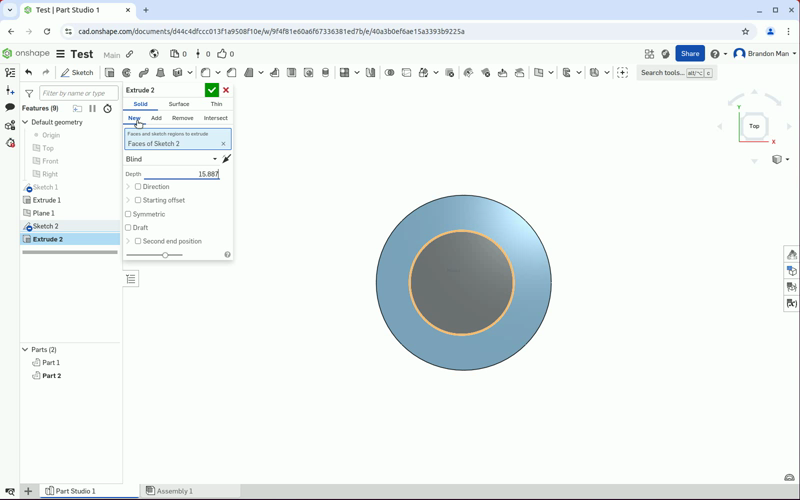
key(enter)
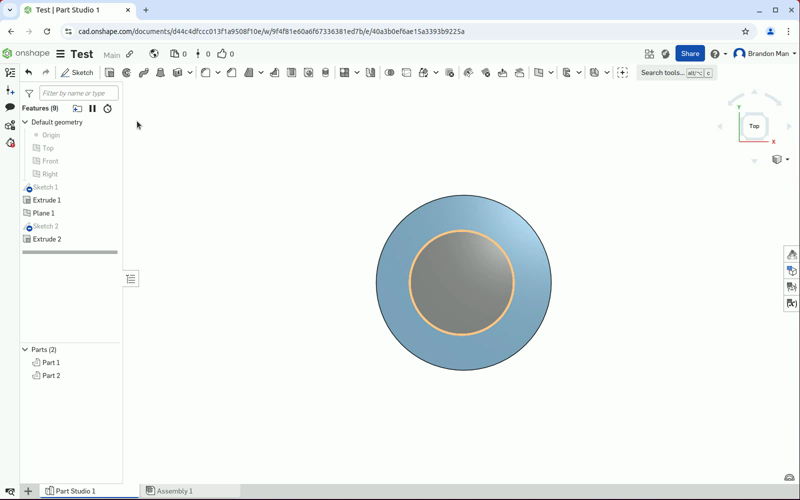
key(shift+h)
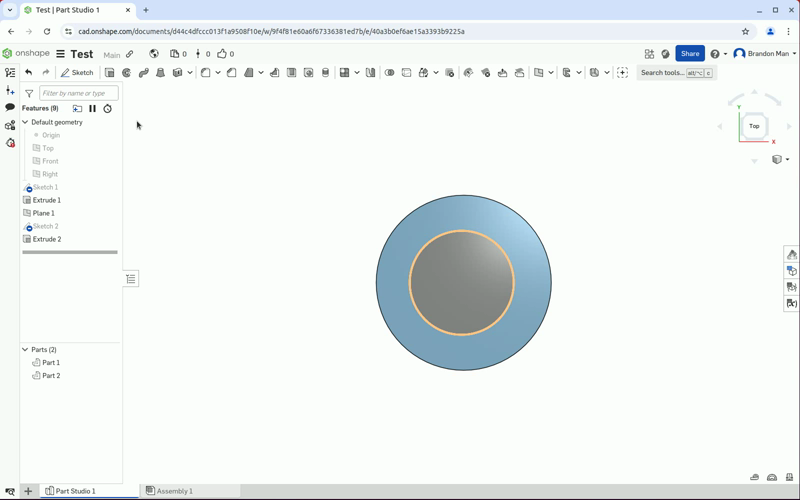
key(shift+h)
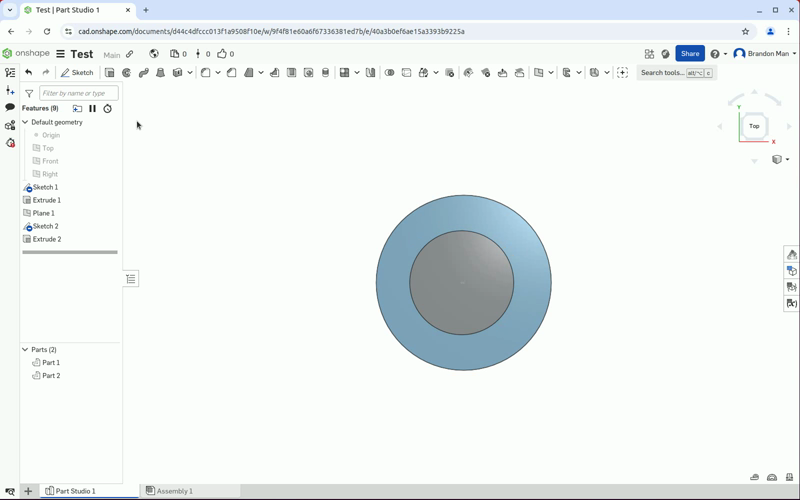
key(shift+7)
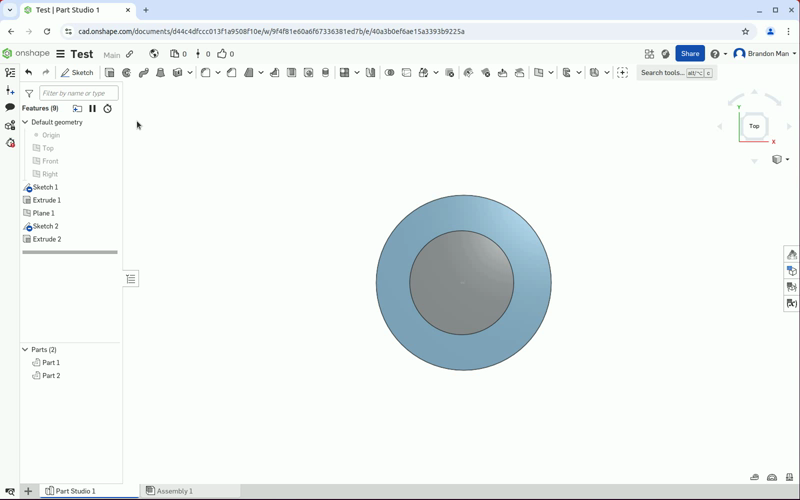
key(up, 3)
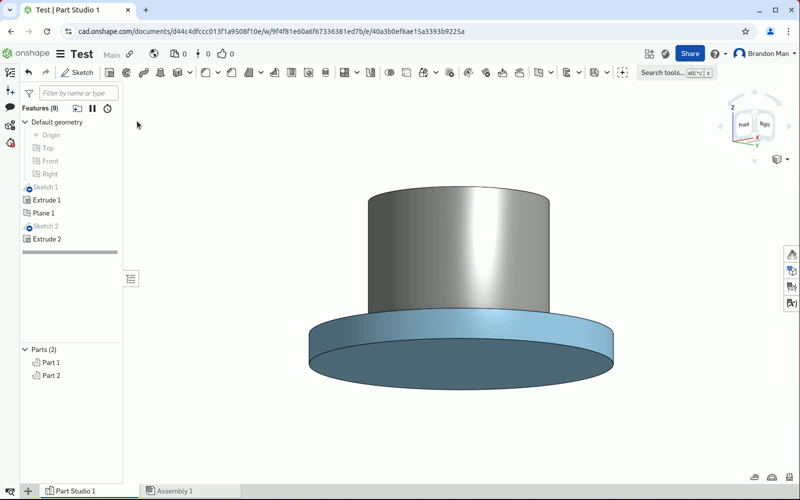
key(left, 3)
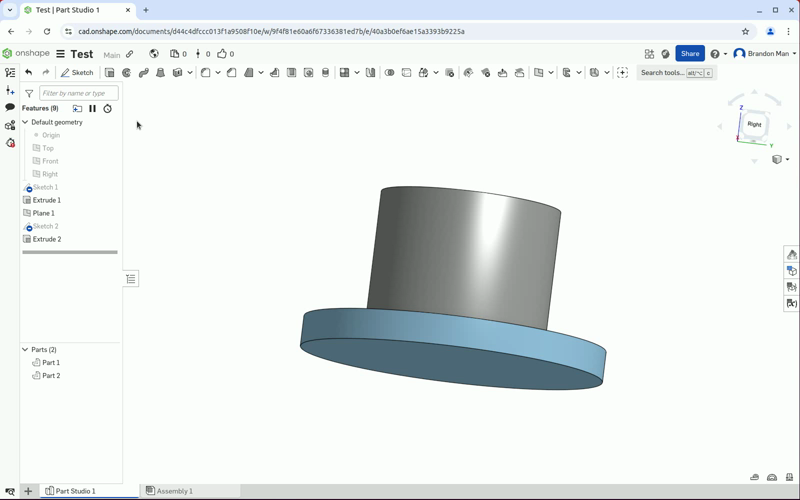
key(right, 3)
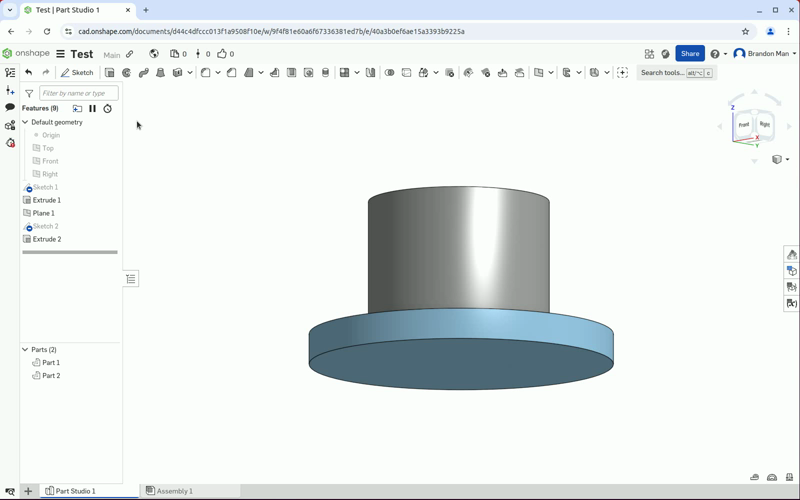
key(down, 3)
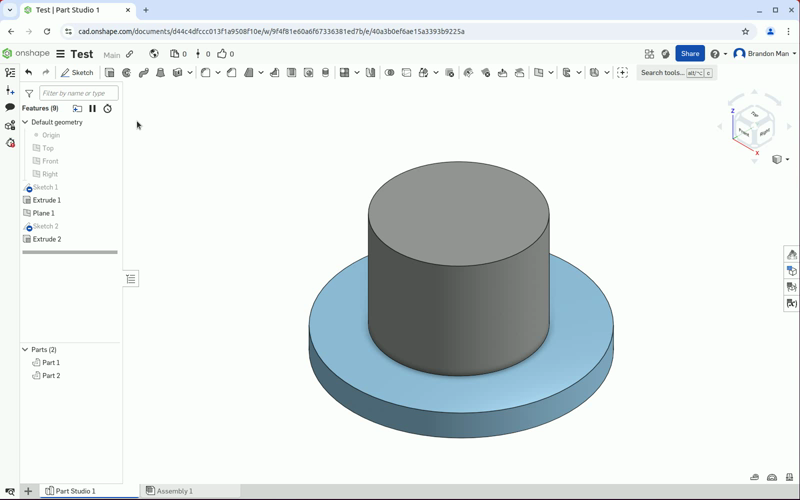
mouse_move(73, 189)
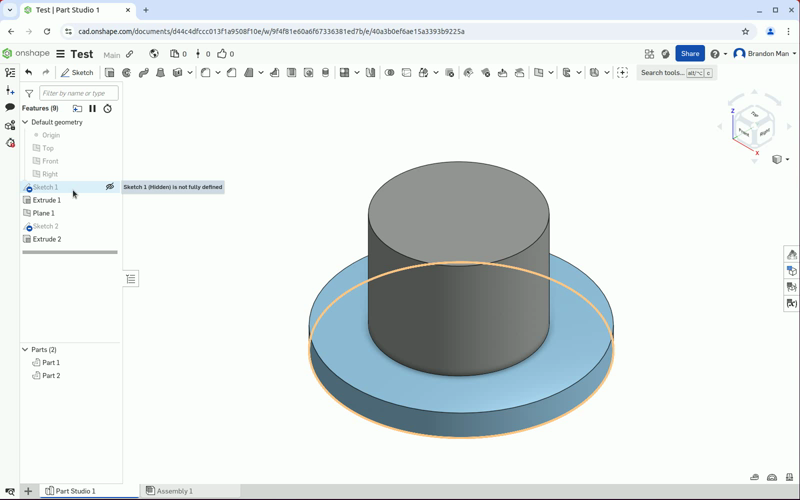
click(73, 189)